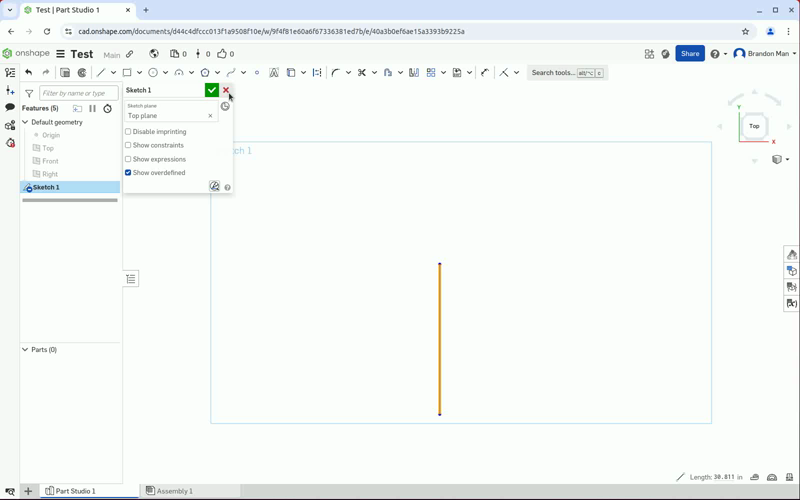
key(shift+h)
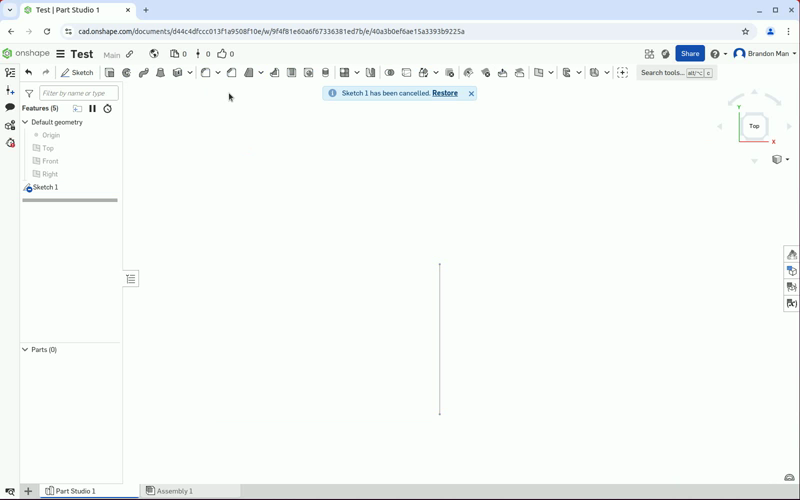
key(shift+s)
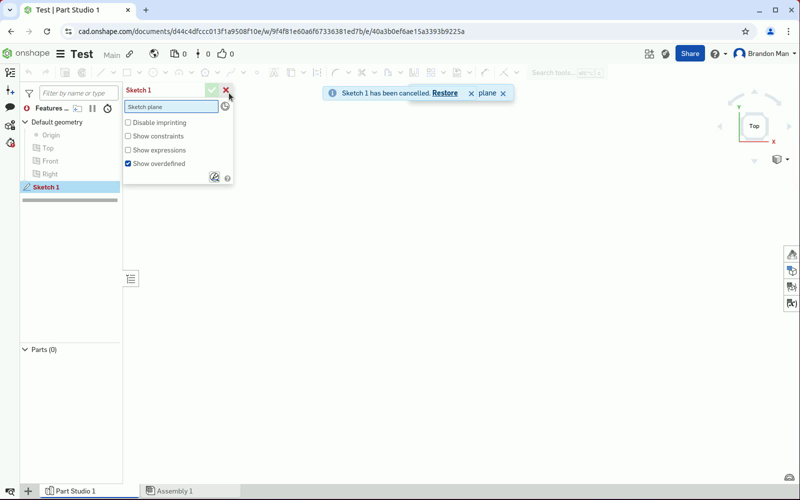
mouse_move(73, 150)
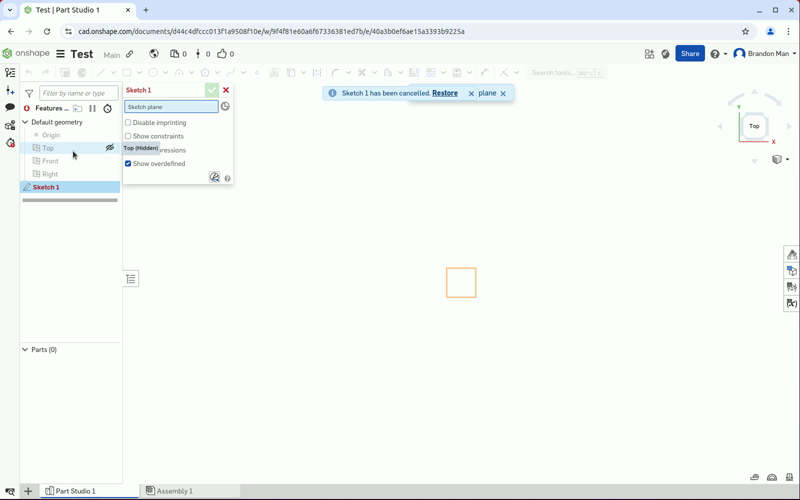
click(73, 150)
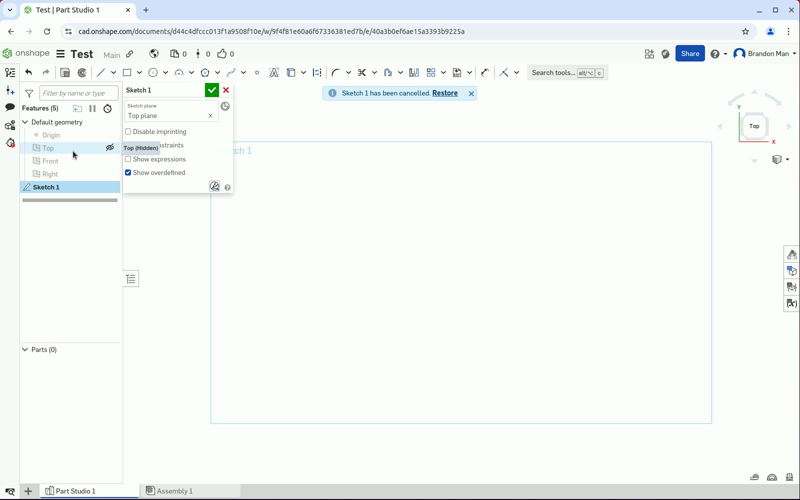
mouse_move(73, 352)
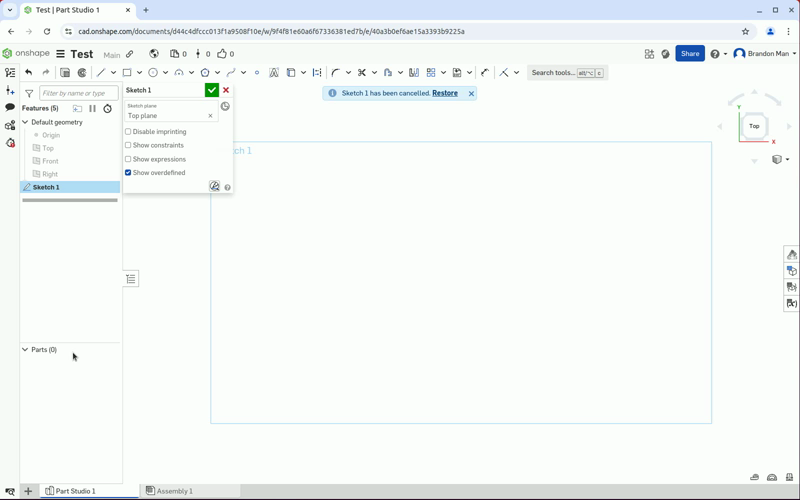
key(y)
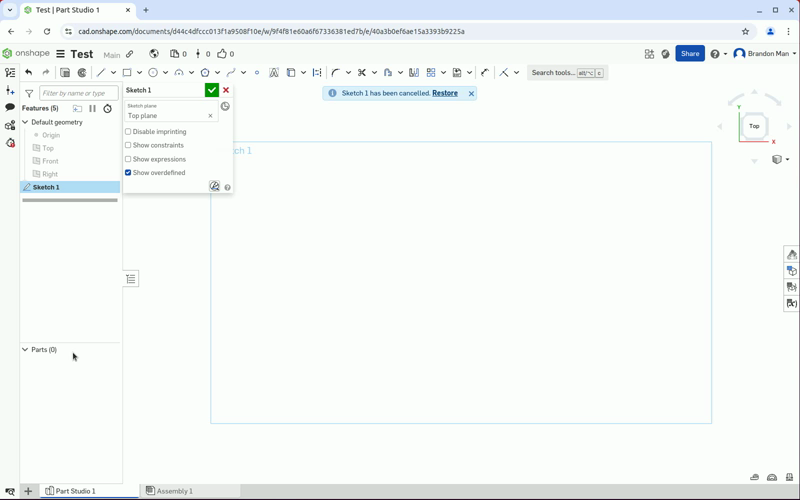
key(c)
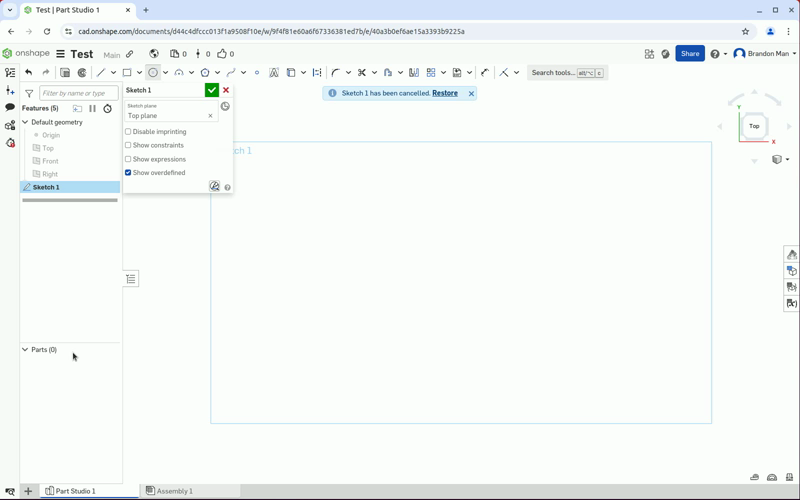
key_down(shift)
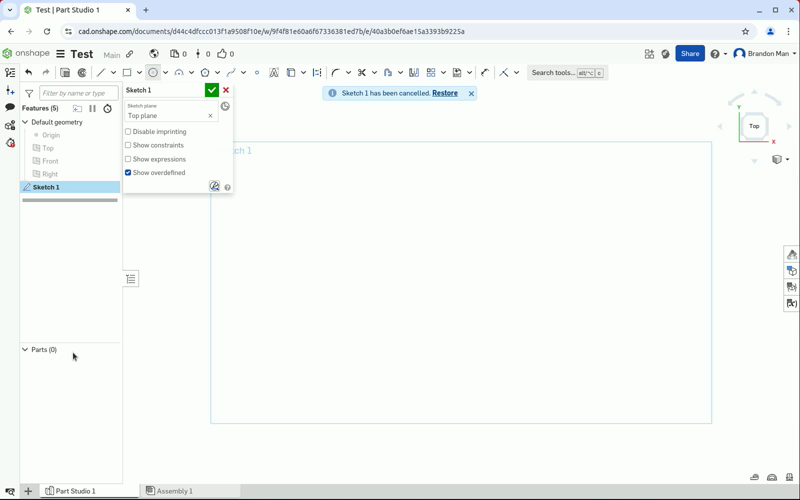
mouse_move(461, 282)
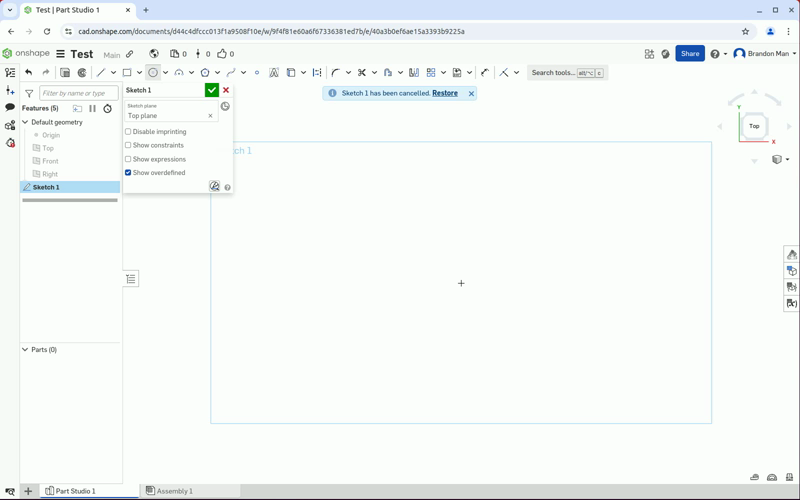
click(461, 282)
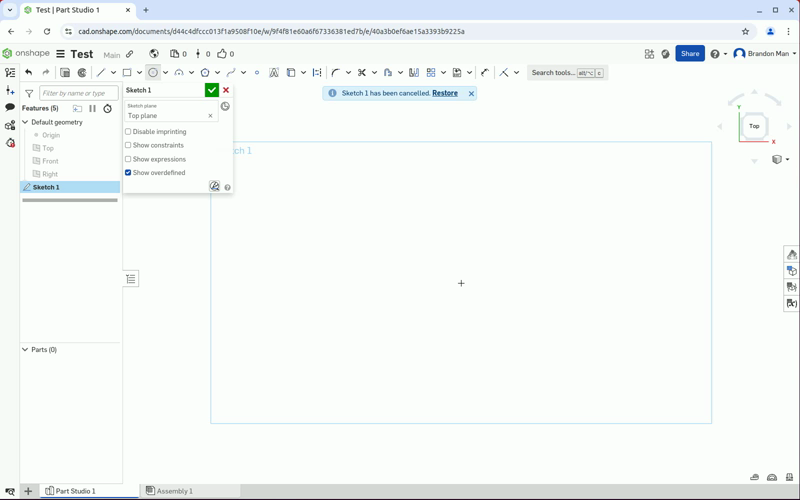
key_up(shift)
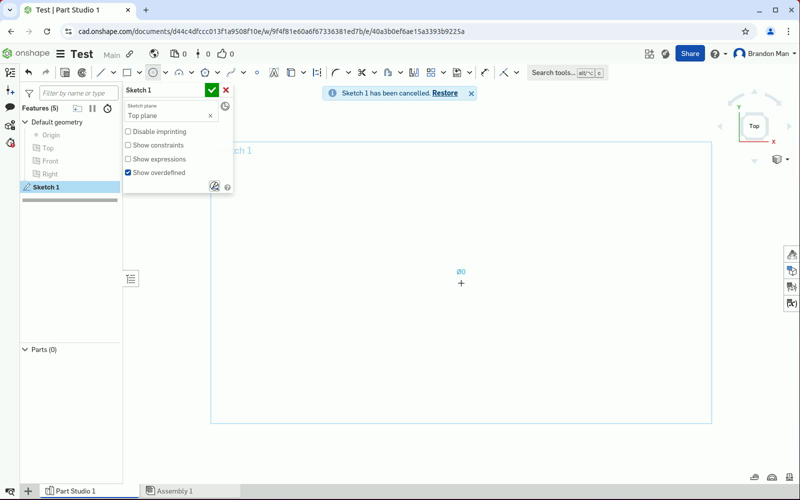
mouse_move(574, 282)
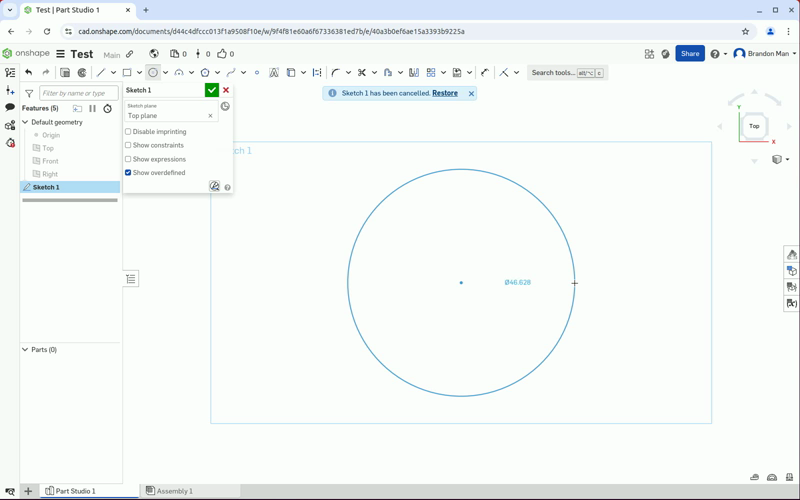
click(574, 282)
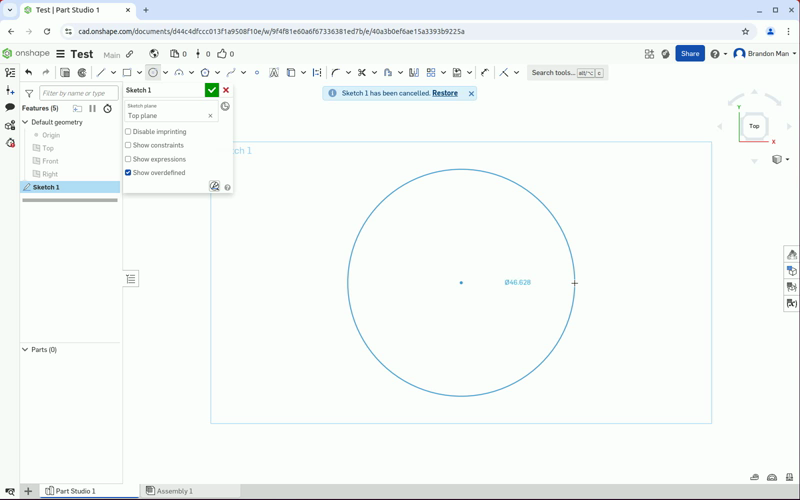
key(esc)
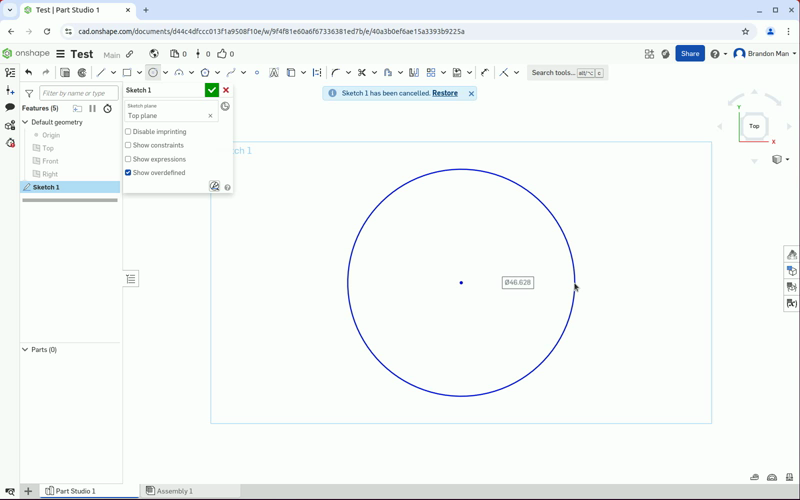
mouse_move(468, 275)
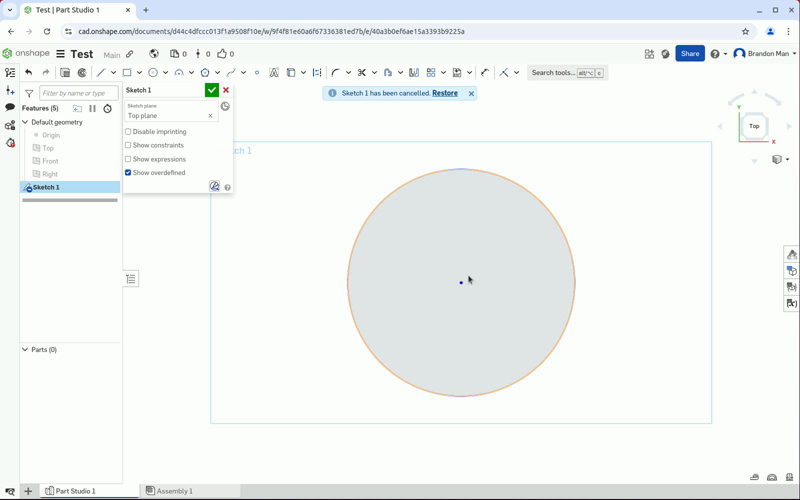
click(468, 275)
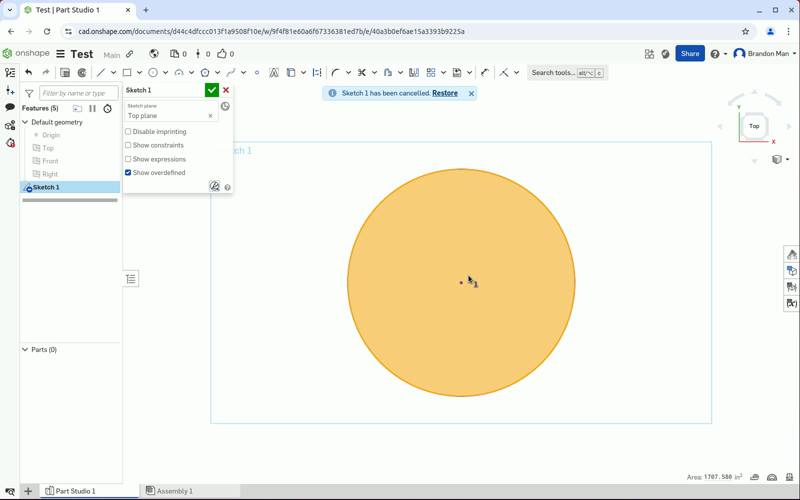
mouse_move(73, 352)
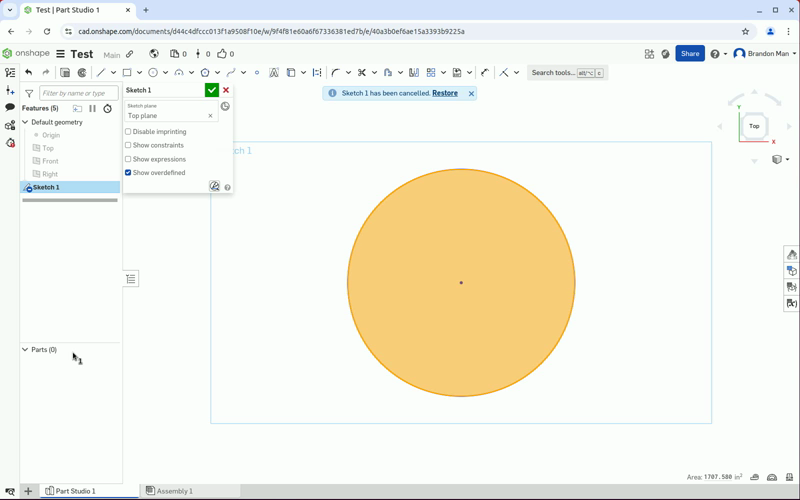
key(shift+y)
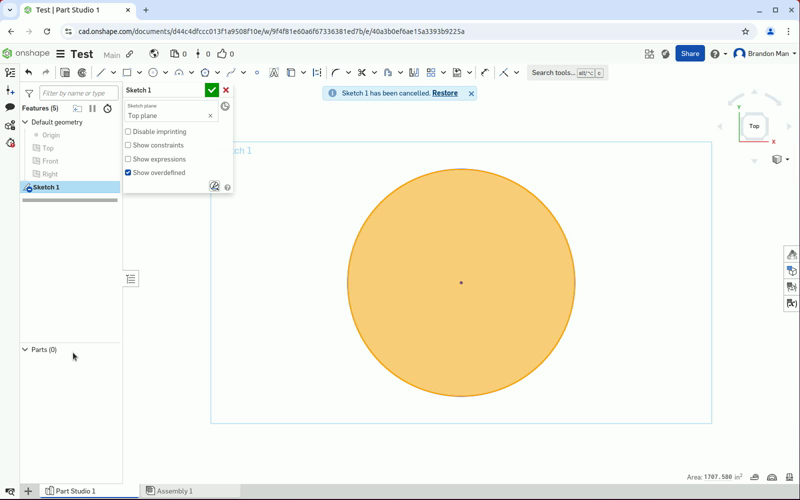
key(shift+e)
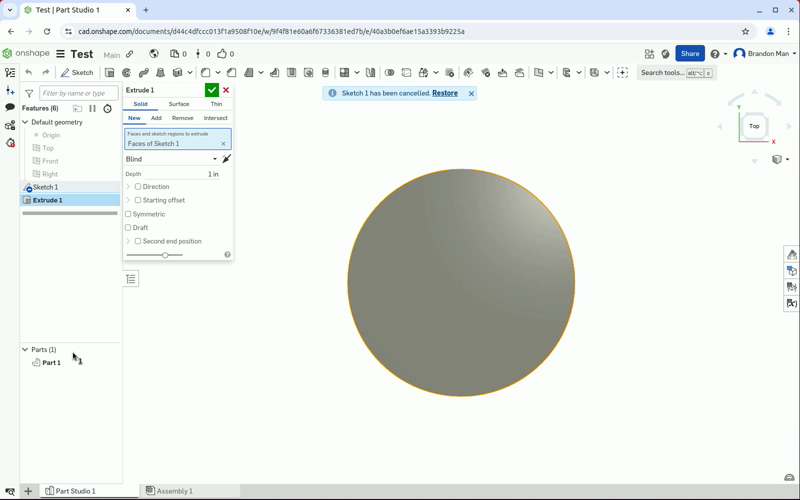
mouse_move(143, 106)
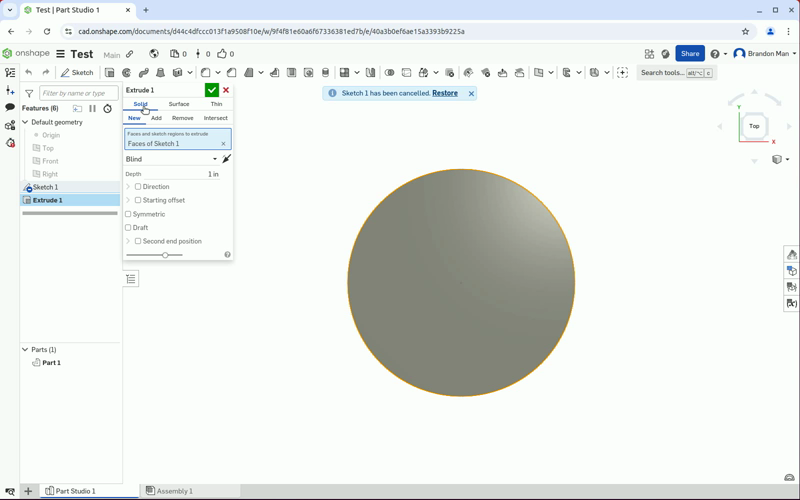
click(143, 106)
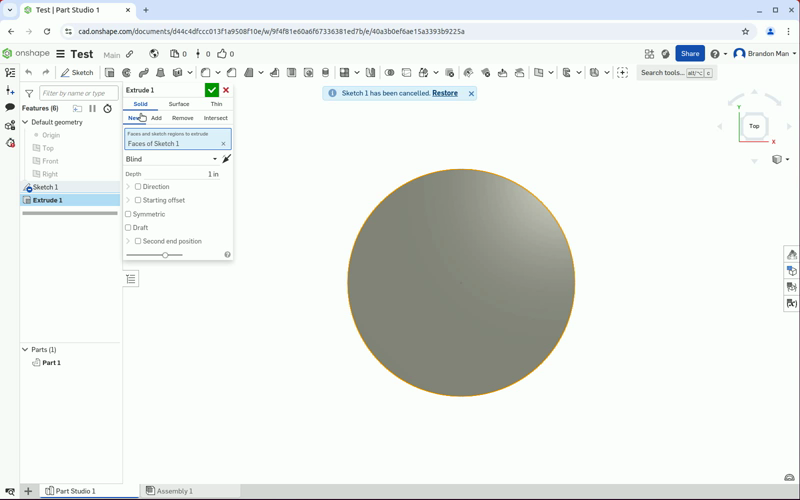
mouse_move(137, 120)
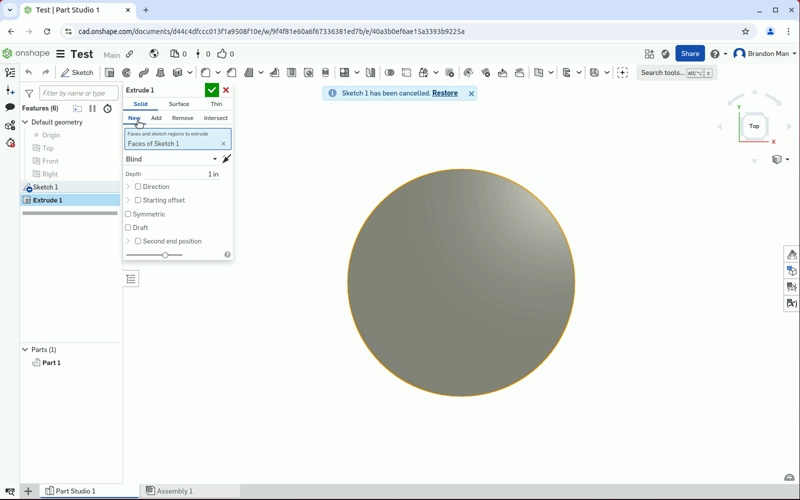
click(137, 120)
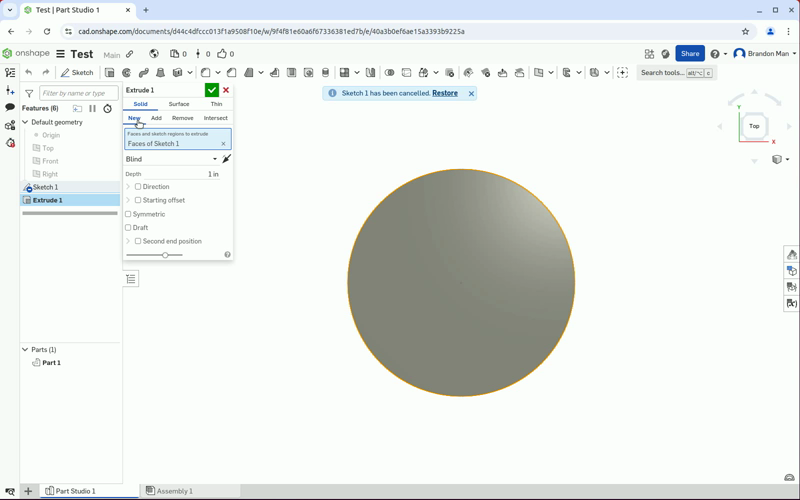
key(tab, 4)
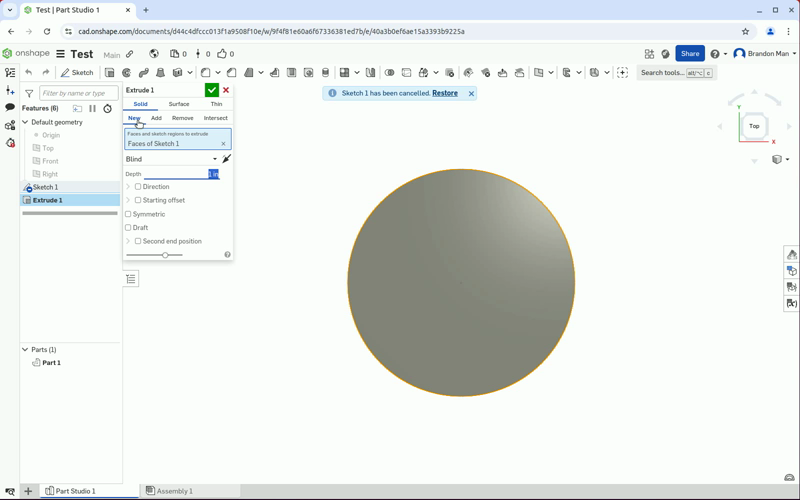
text(21.423)
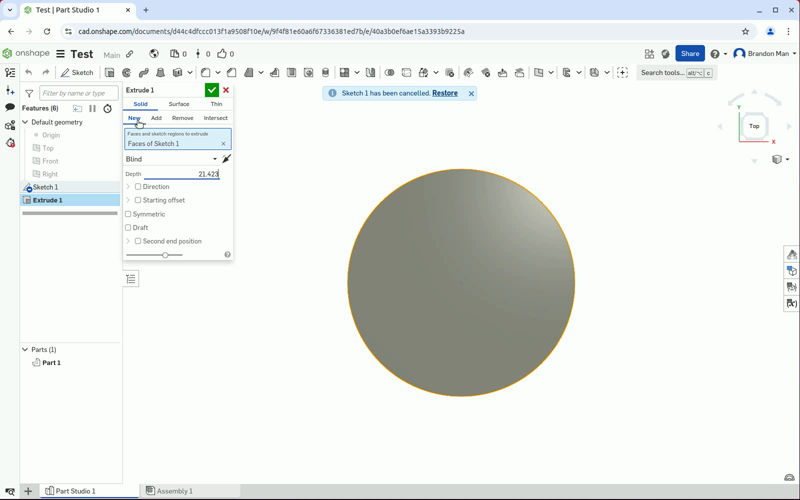
key(enter)
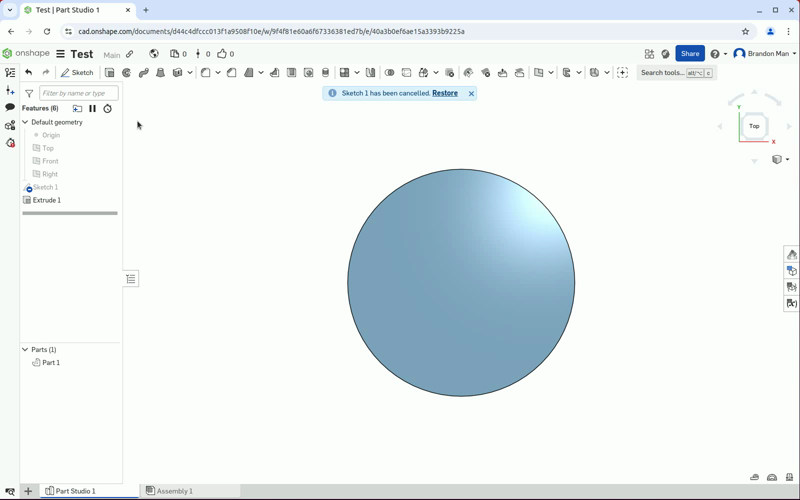
key(shift+h)
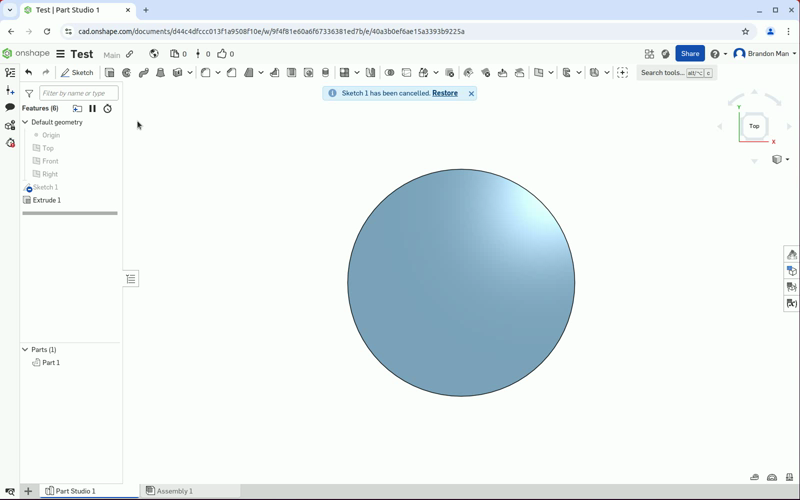
key(shift+h)
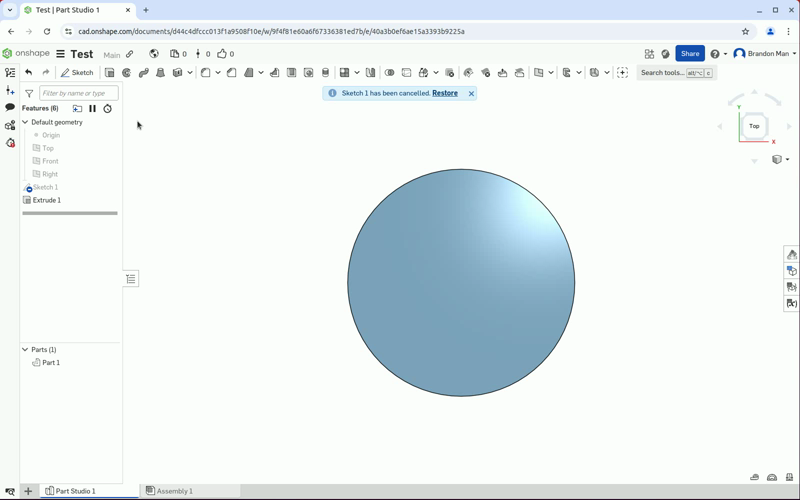
mouse_move(73, 189)
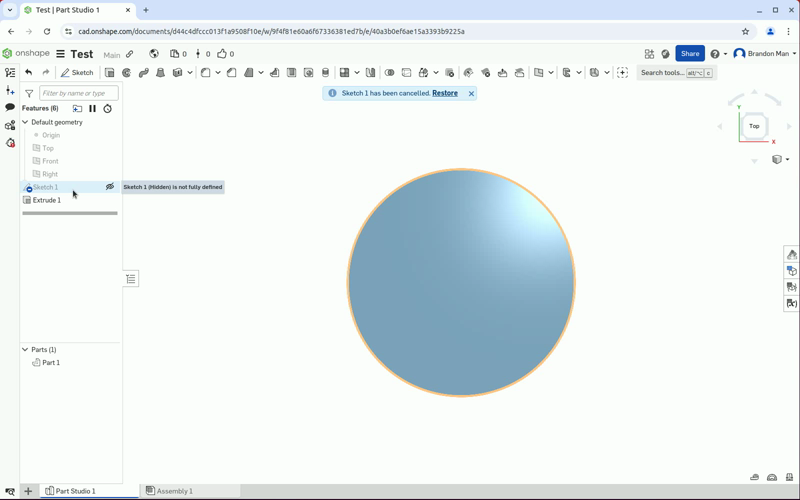
click(73, 189)
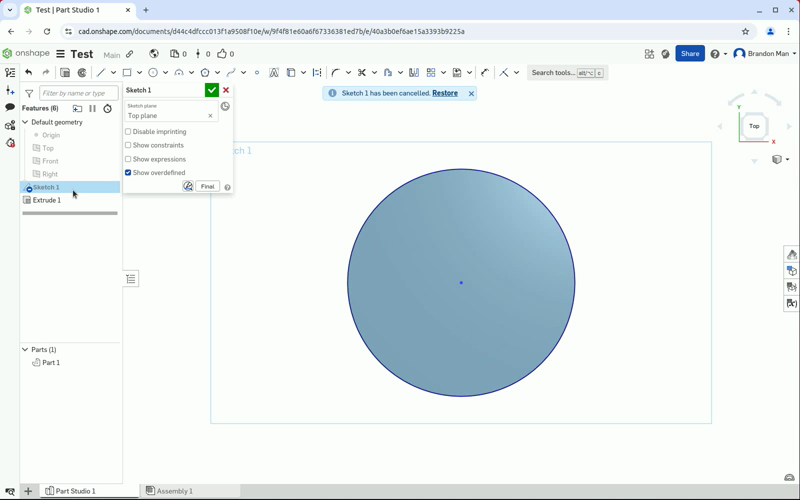
mouse_move(229, 92)
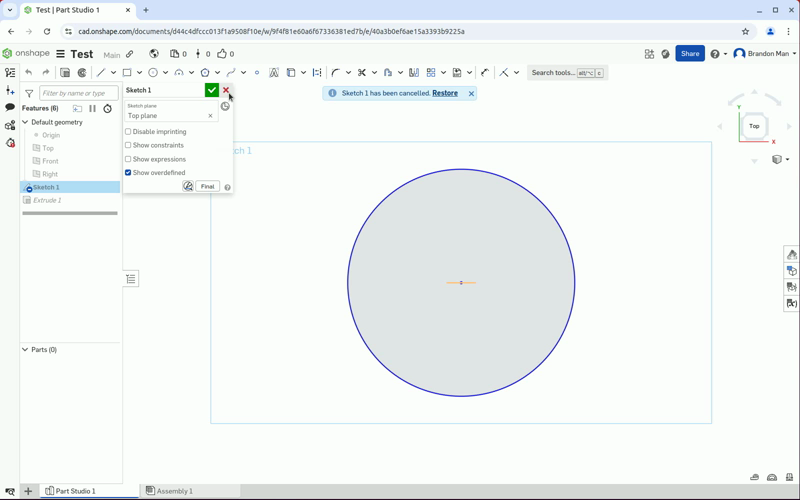
click(229, 92)
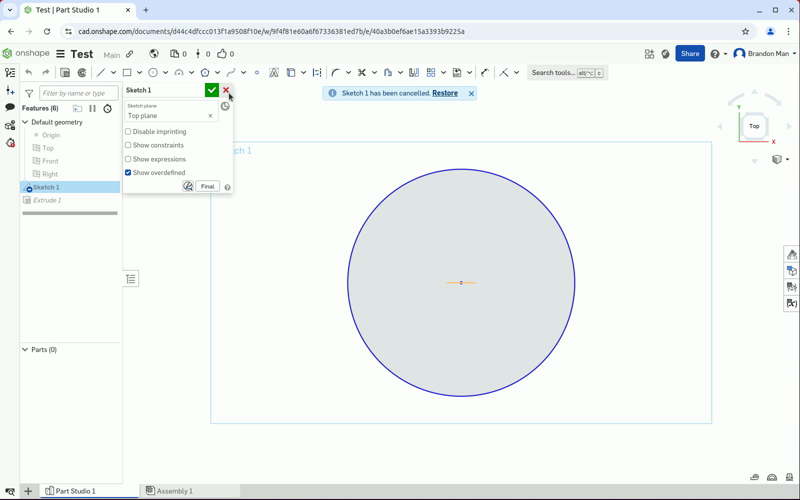
key(shift+s)
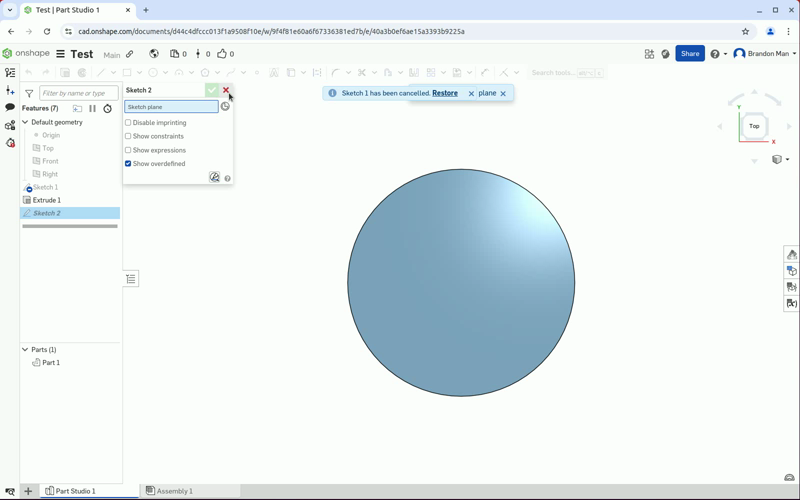
mouse_move(73, 150)
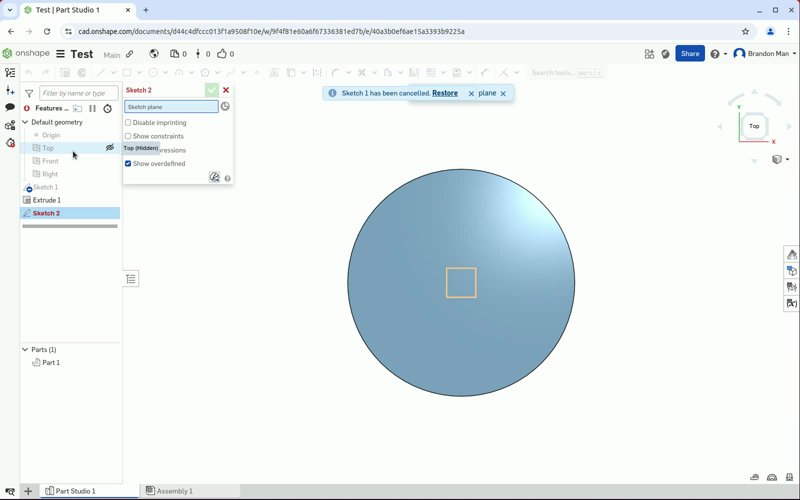
click(73, 150)
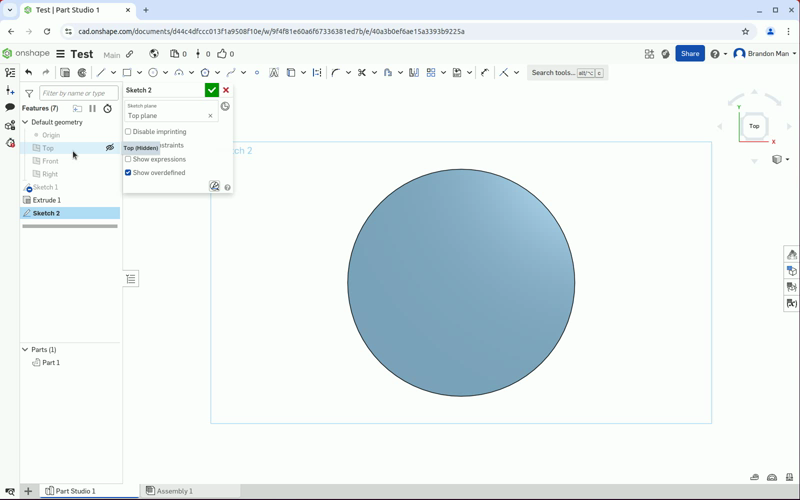
mouse_move(73, 352)
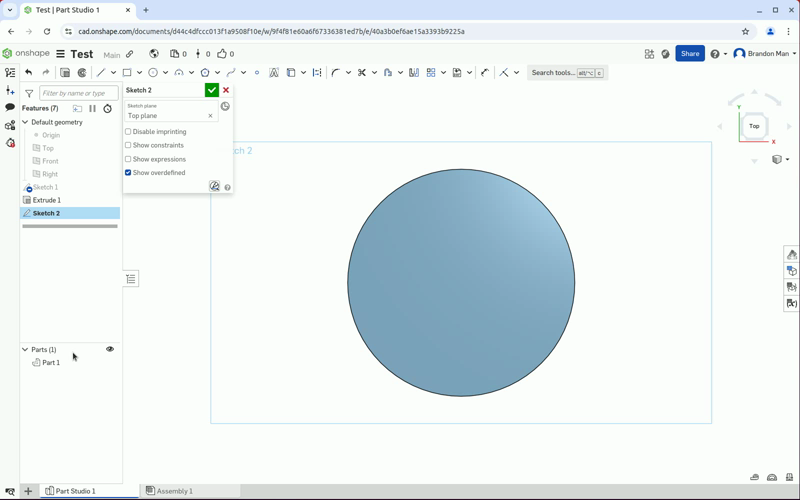
key(y)
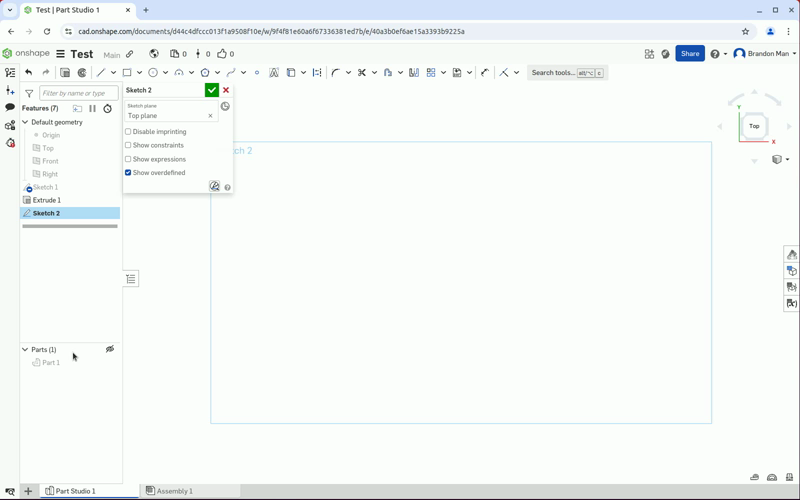
key(c)
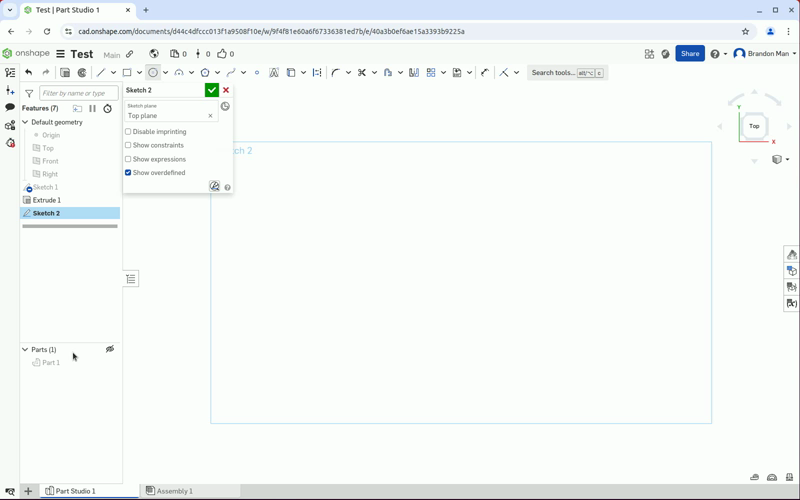
key_down(shift)
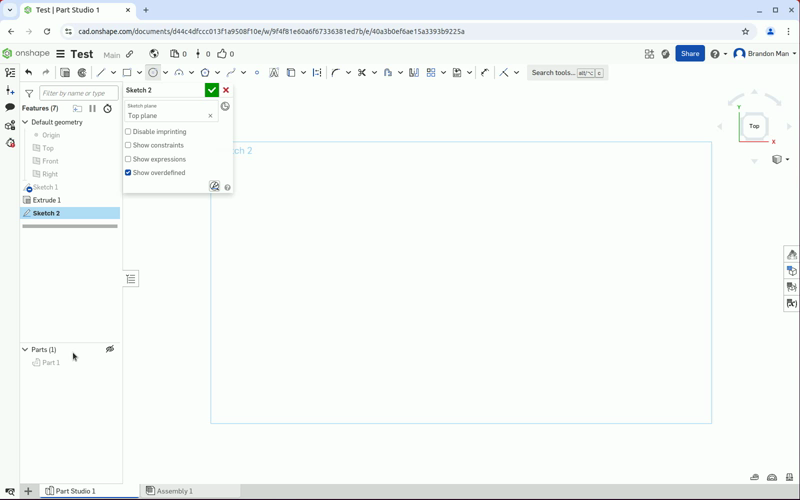
mouse_move(461, 282)
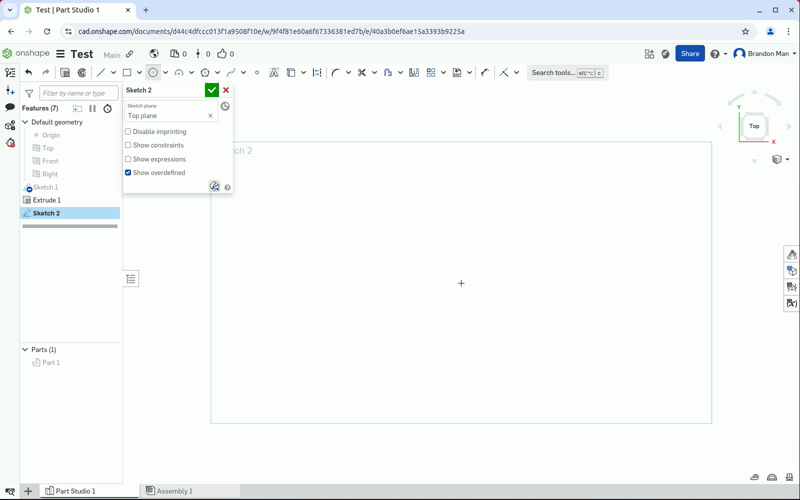
click(461, 282)
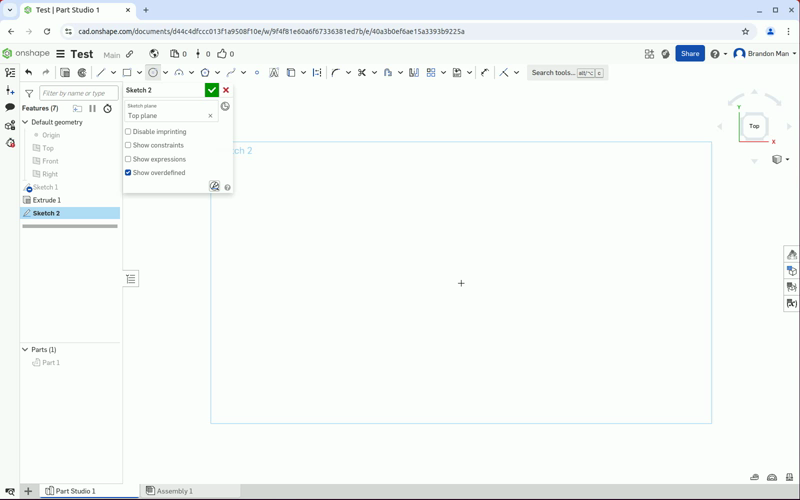
key_up(shift)
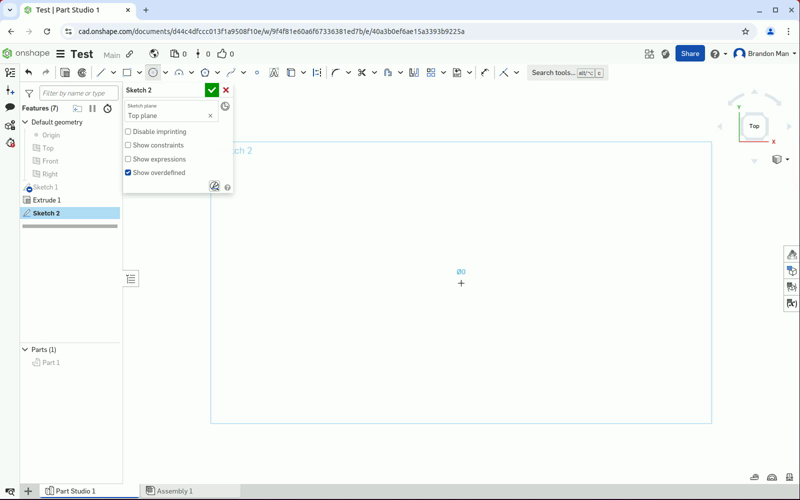
mouse_move(574, 282)
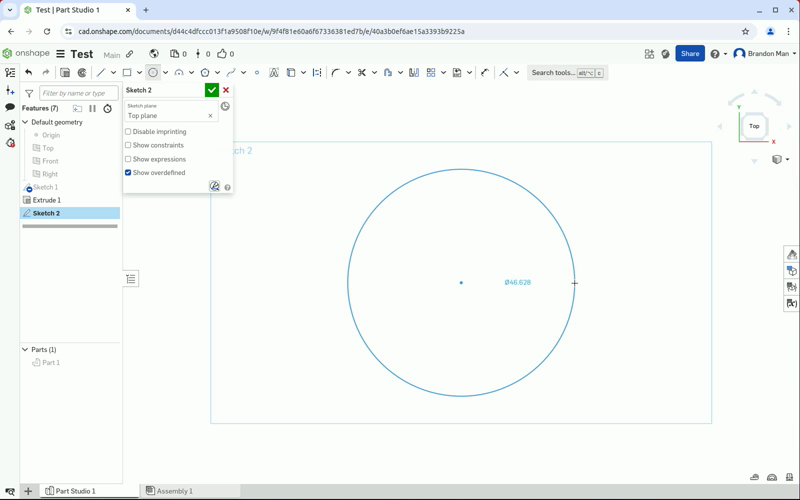
click(574, 282)
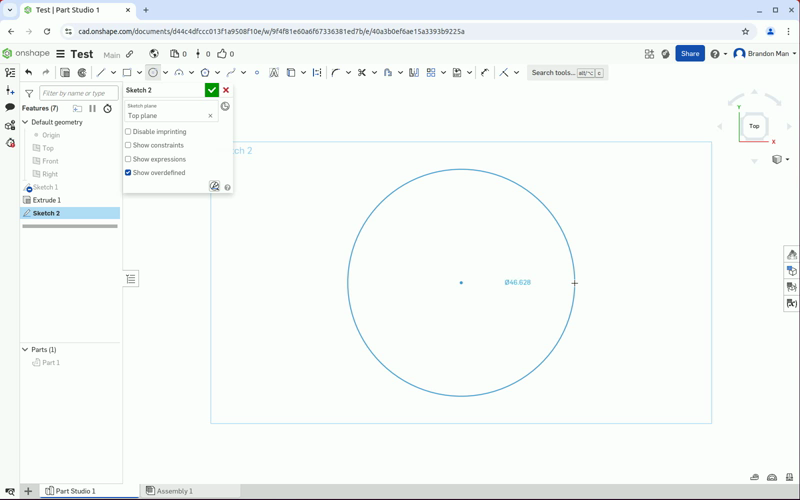
key(esc)
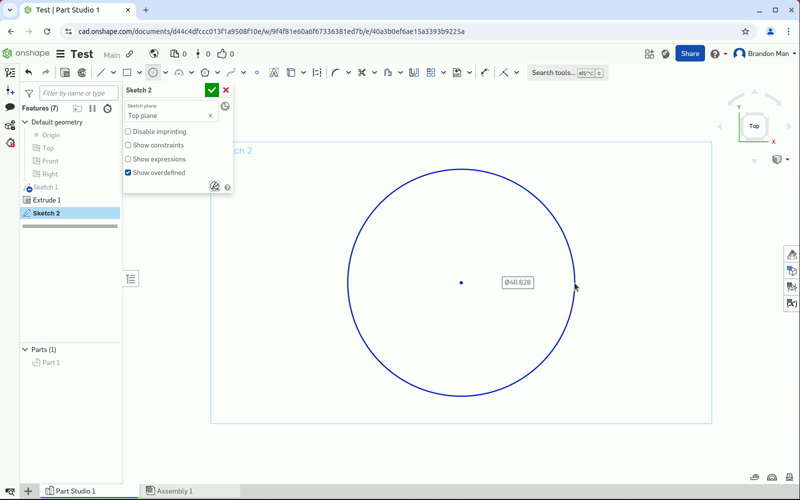
mouse_move(403, 341)
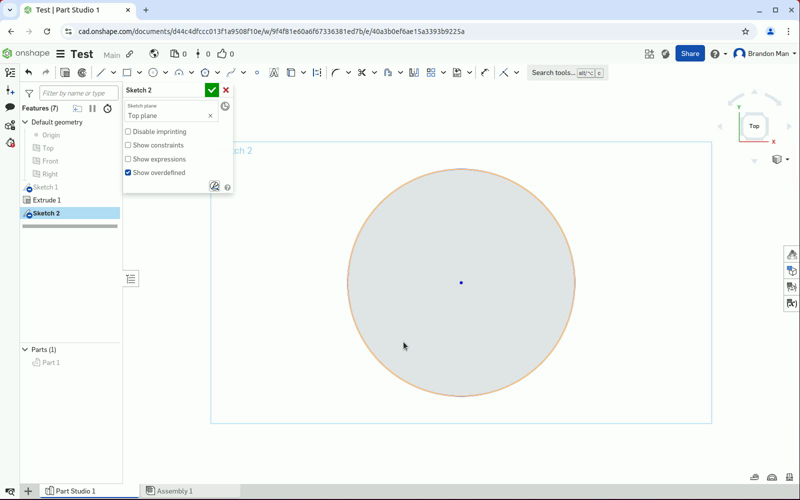
click(403, 341)
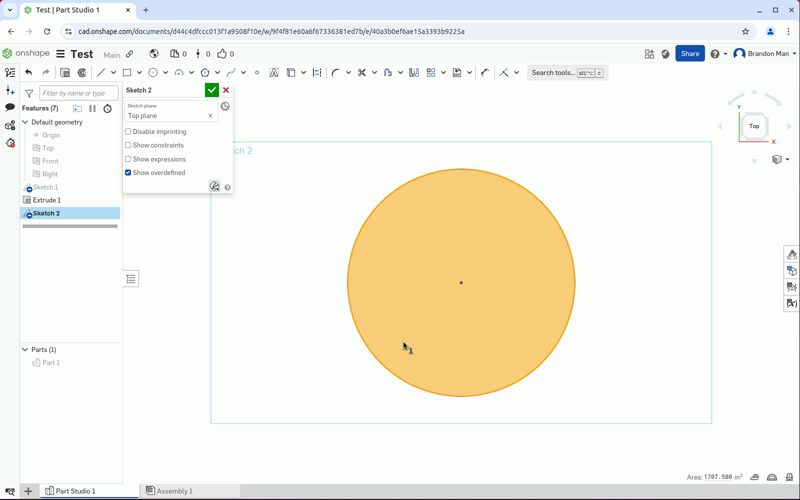
mouse_move(73, 352)
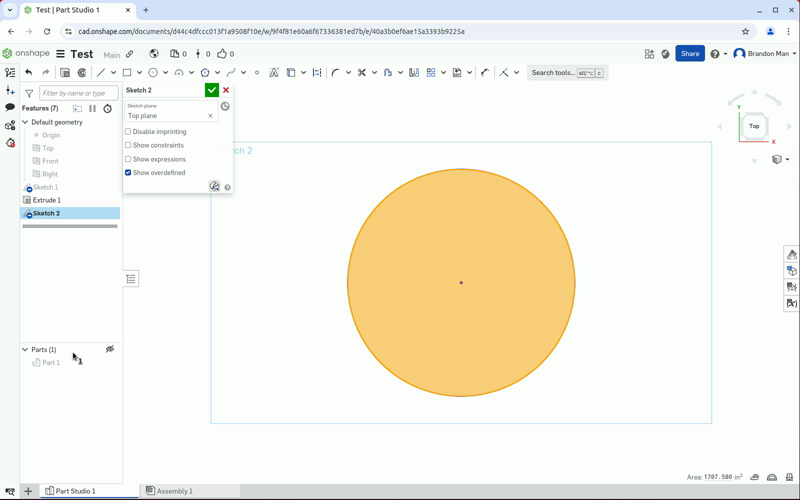
key(shift+y)
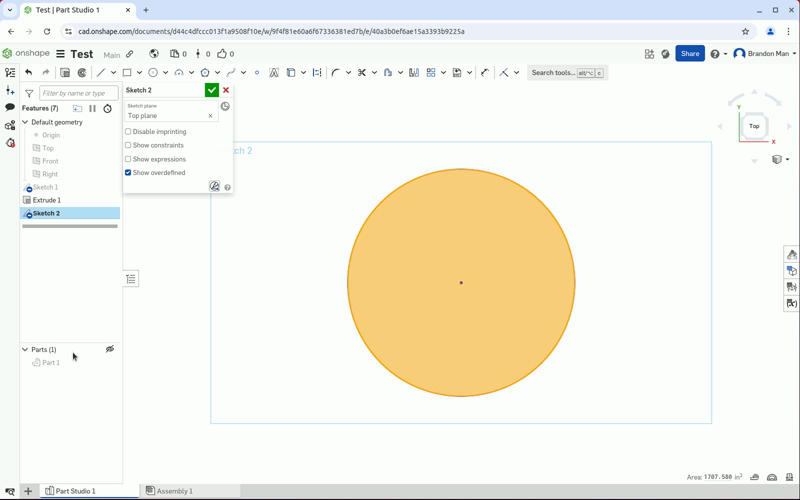
key(shift+e)
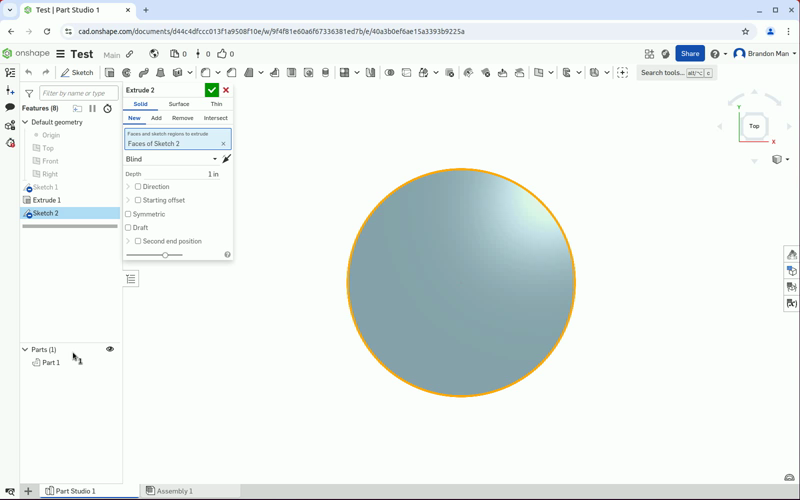
mouse_move(143, 106)
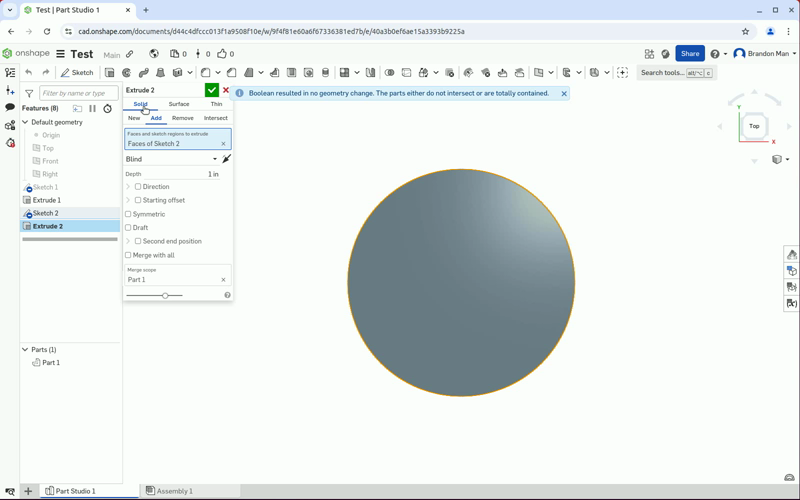
click(143, 106)
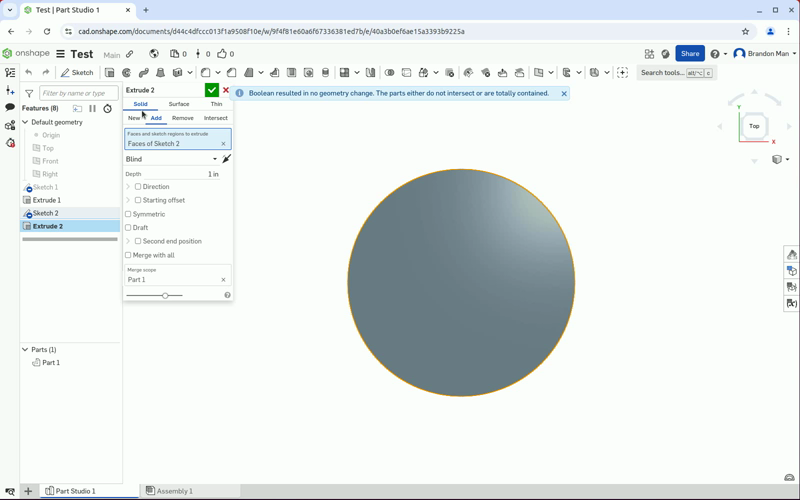
mouse_move(137, 120)
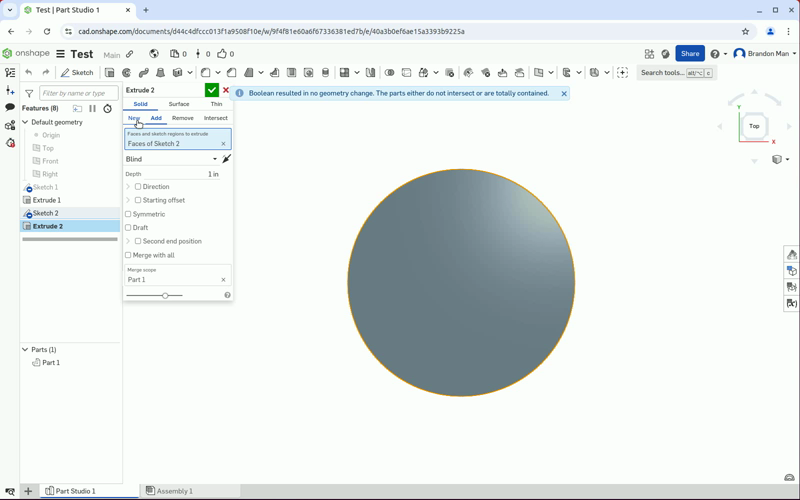
click(137, 120)
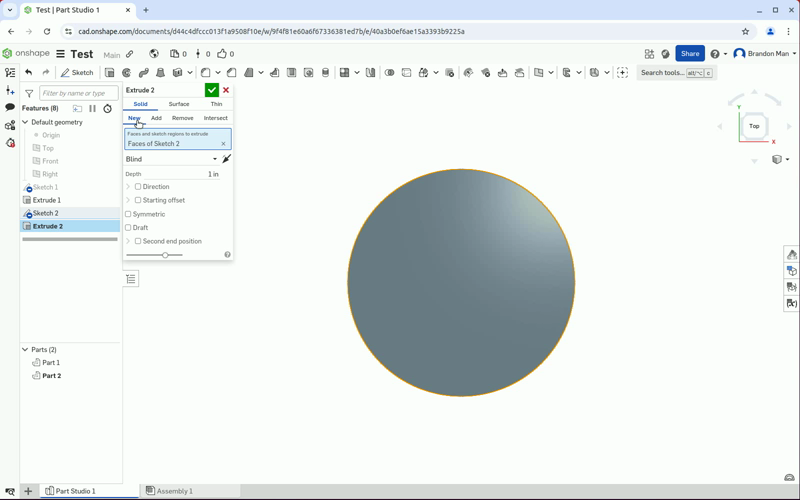
key(tab, 4)
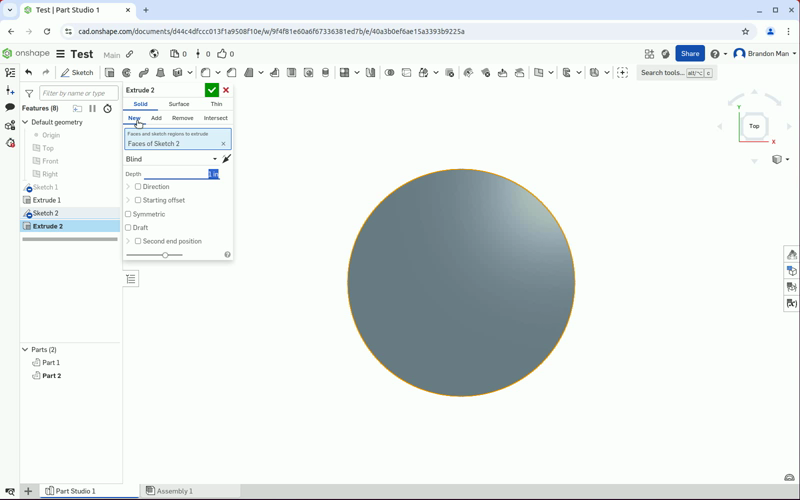
text(21.423)
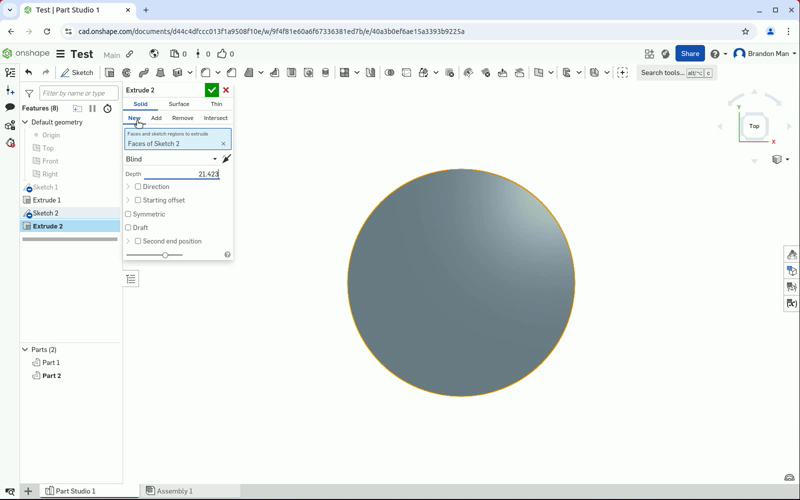
key(enter)
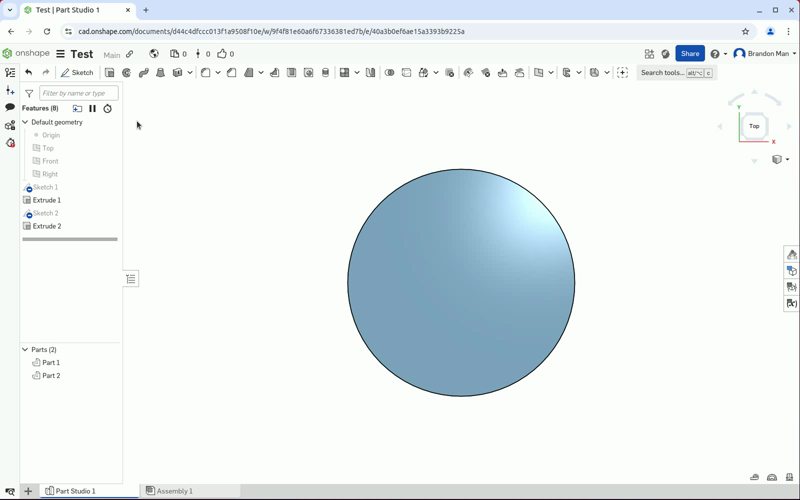
key(shift+h)
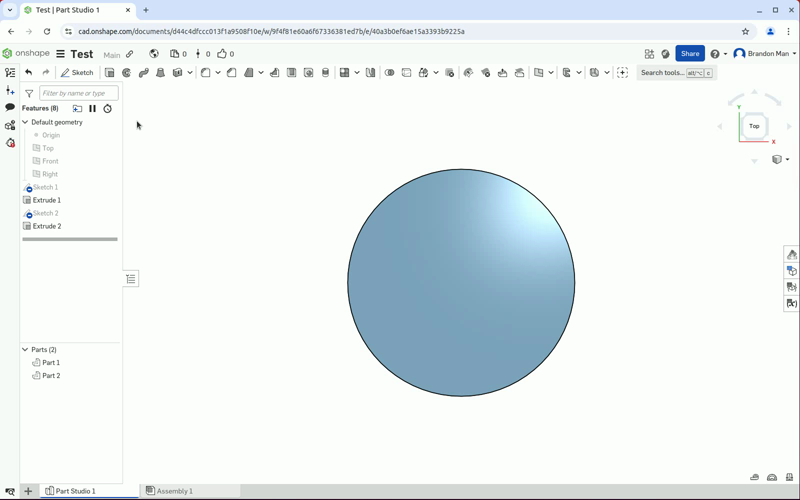
key(shift+h)
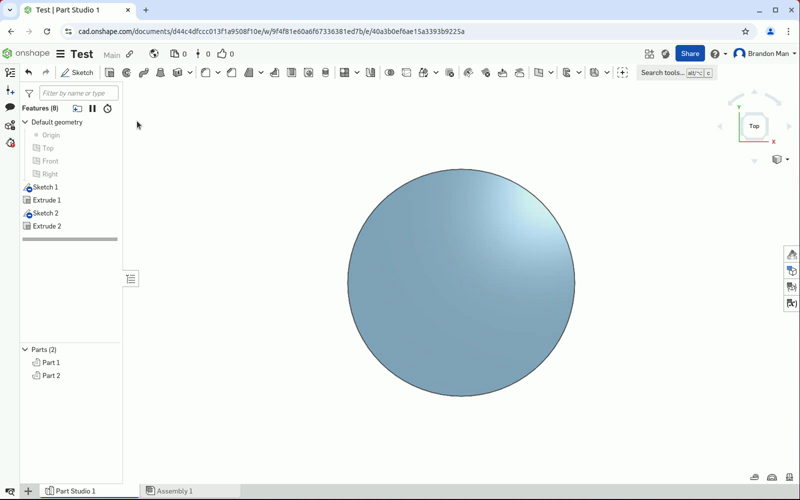
key(shift+7)
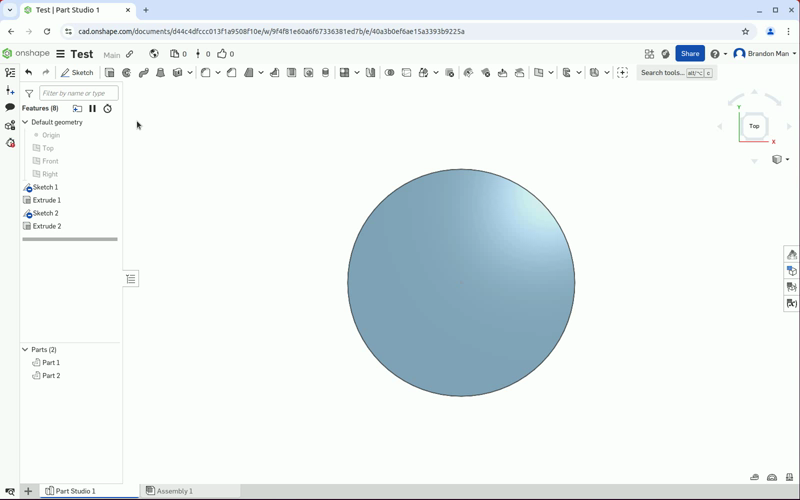
key(up, 3)
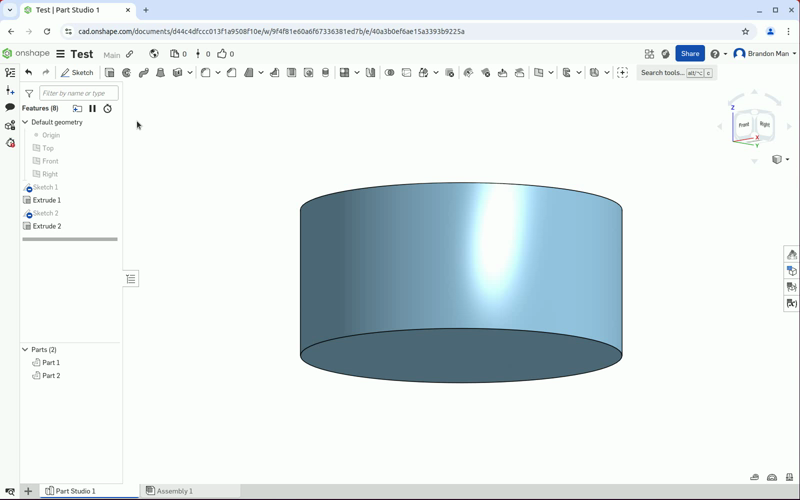
key(left, 3)
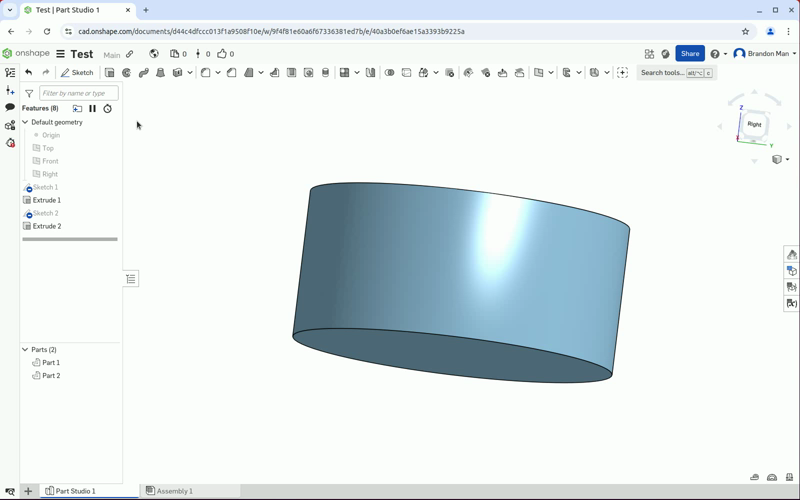
key(right, 3)
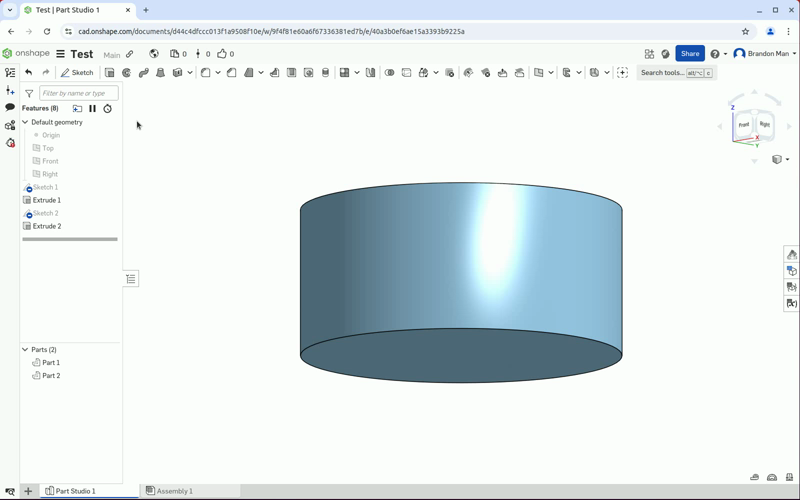
key(down, 3)
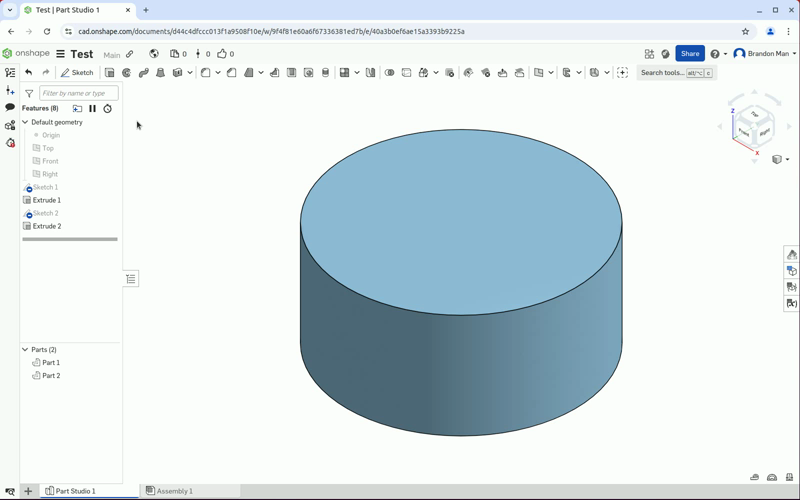
mouse_move(73, 189)
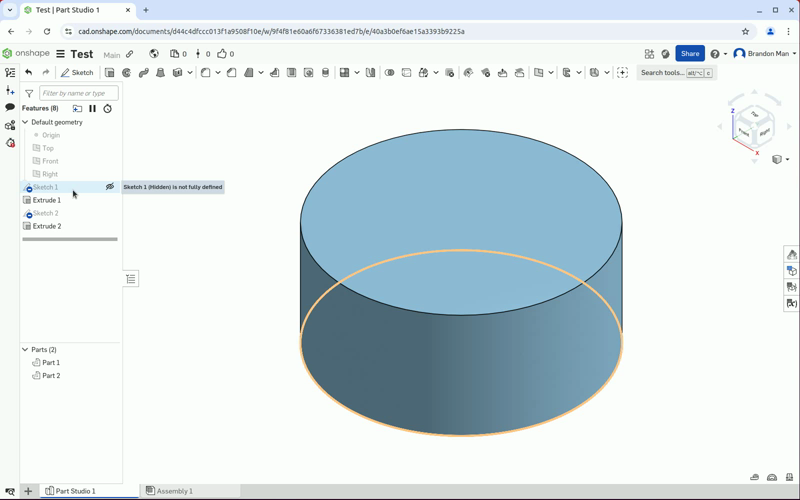
click(73, 189)